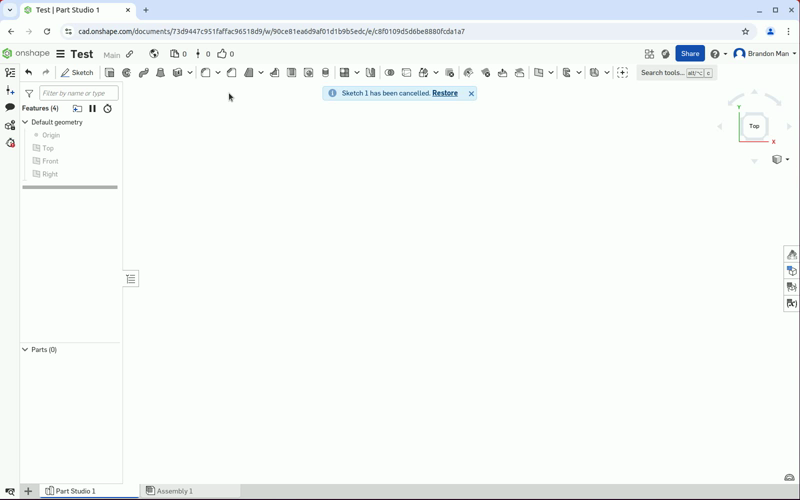
key(shift+h)
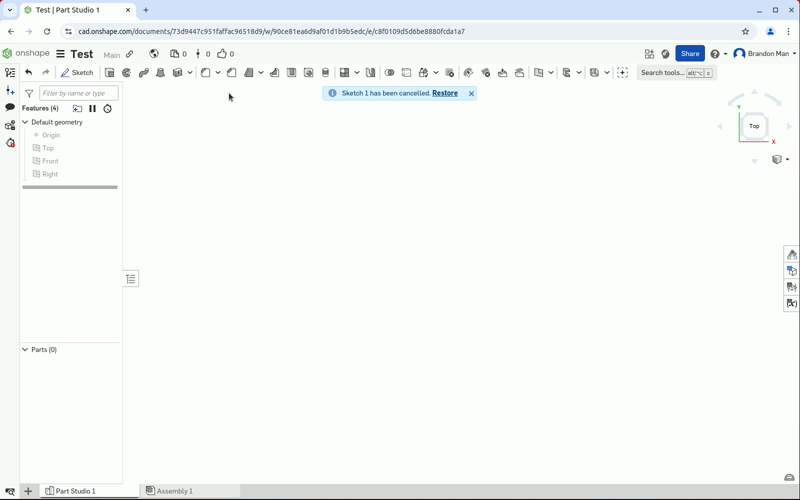
key(shift+s)
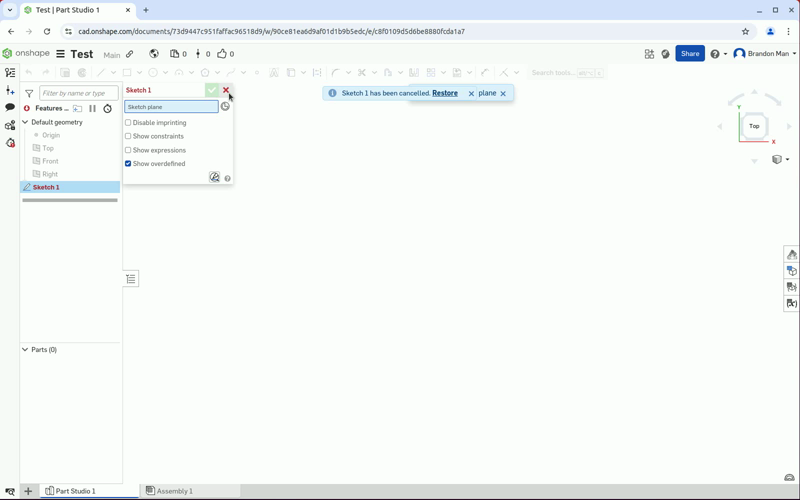
mouse_move(73, 150)
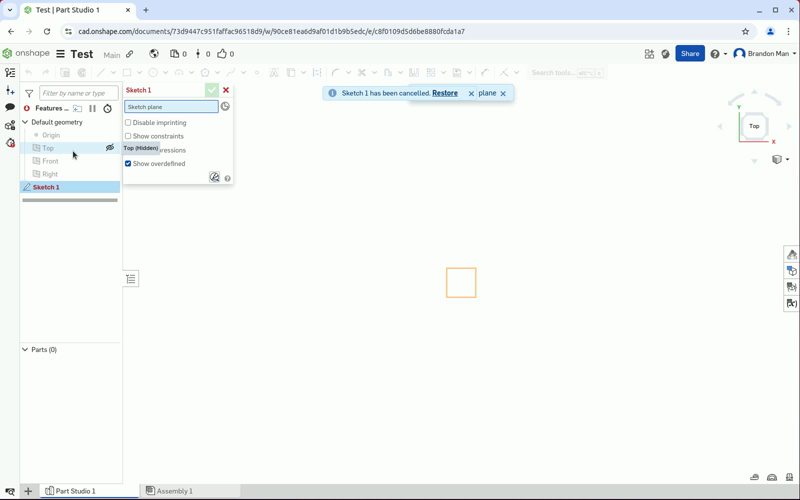
click(73, 150)
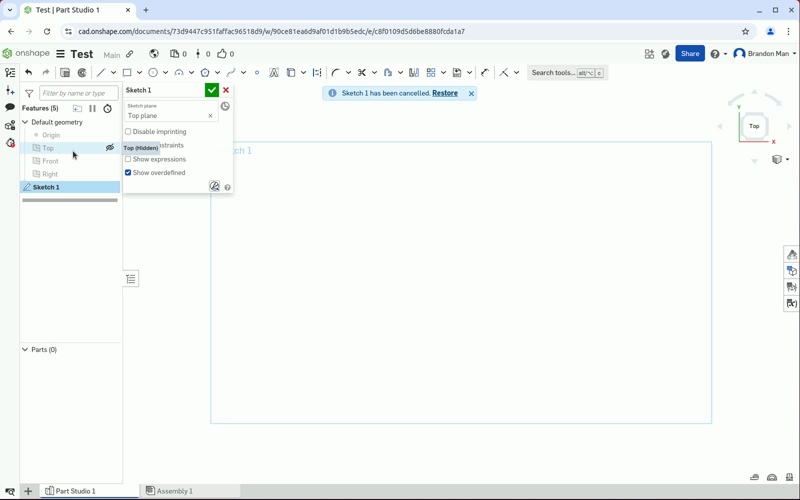
mouse_move(73, 352)
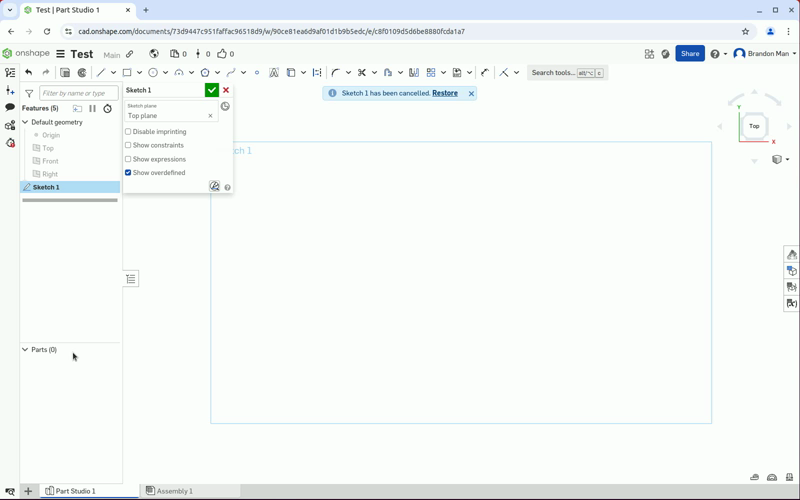
key(y)
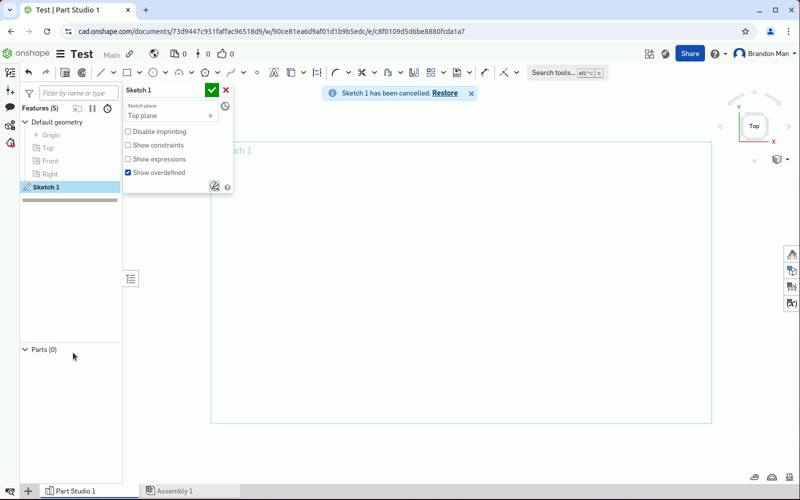
key(c)
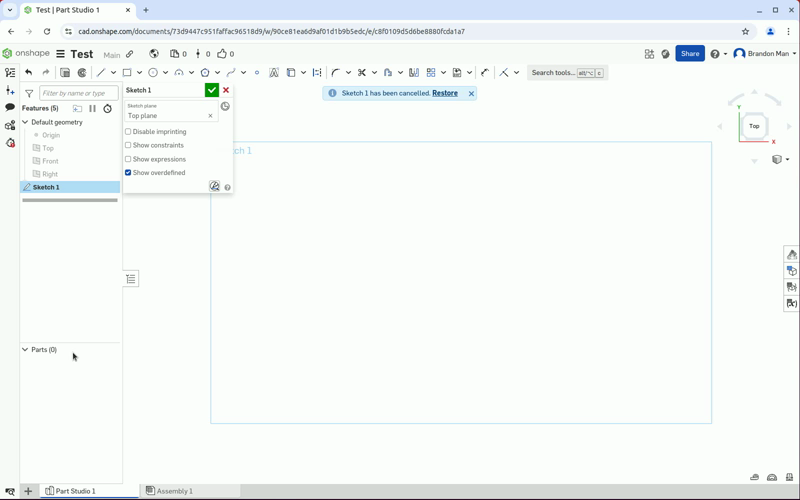
key_down(shift)
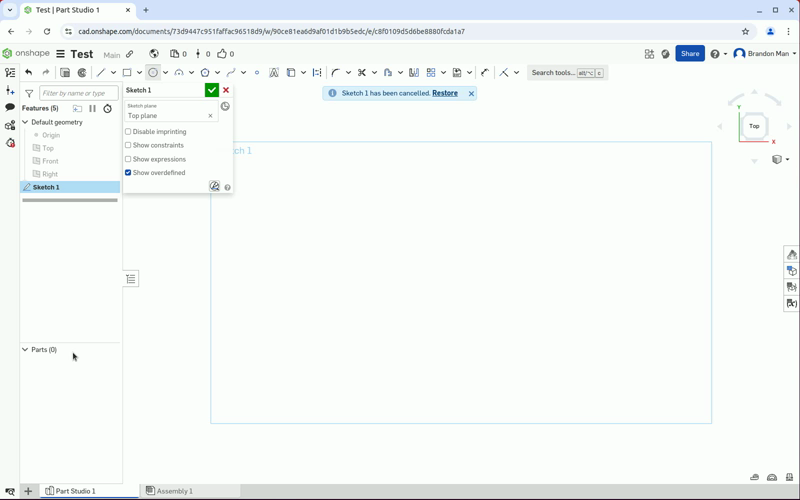
mouse_move(460, 282)
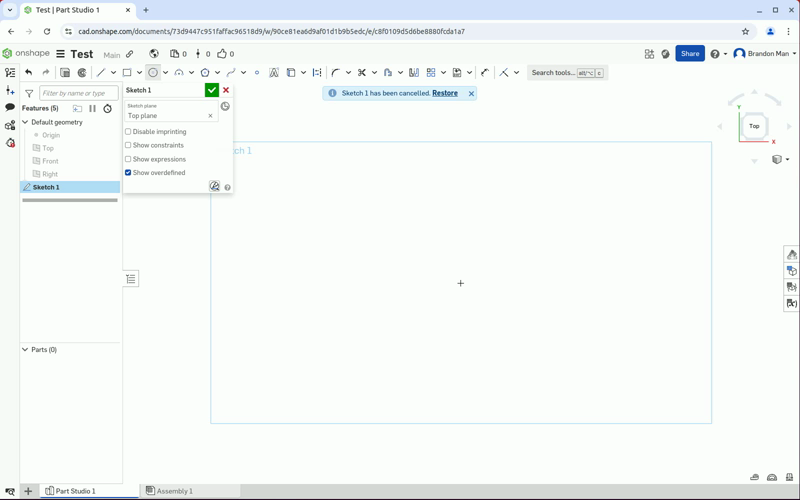
click(460, 282)
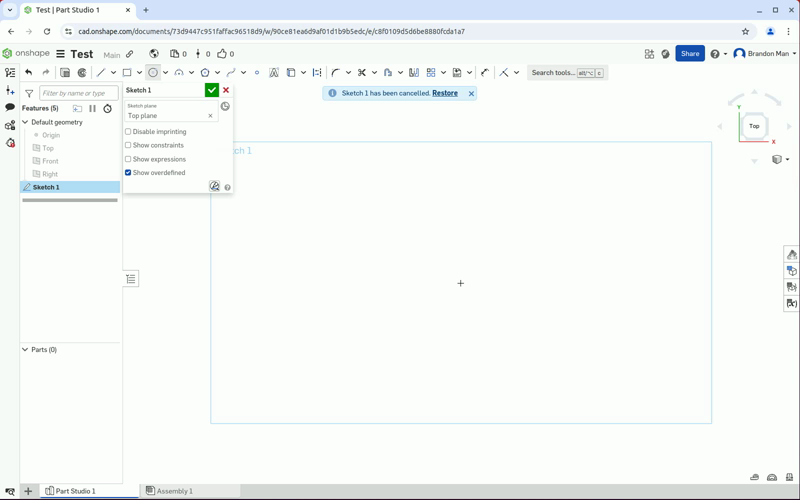
key_up(shift)
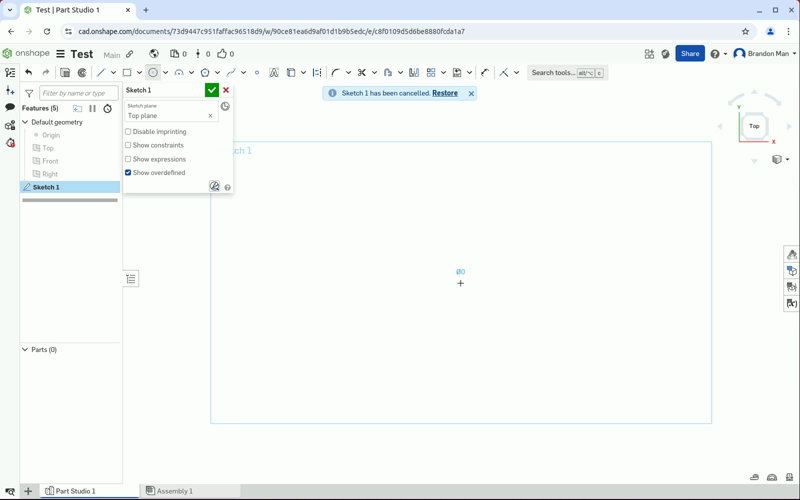
mouse_move(533, 282)
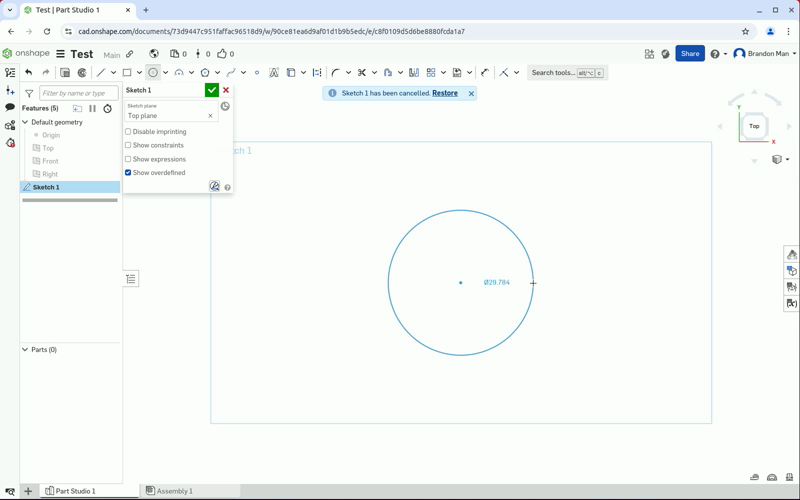
click(533, 282)
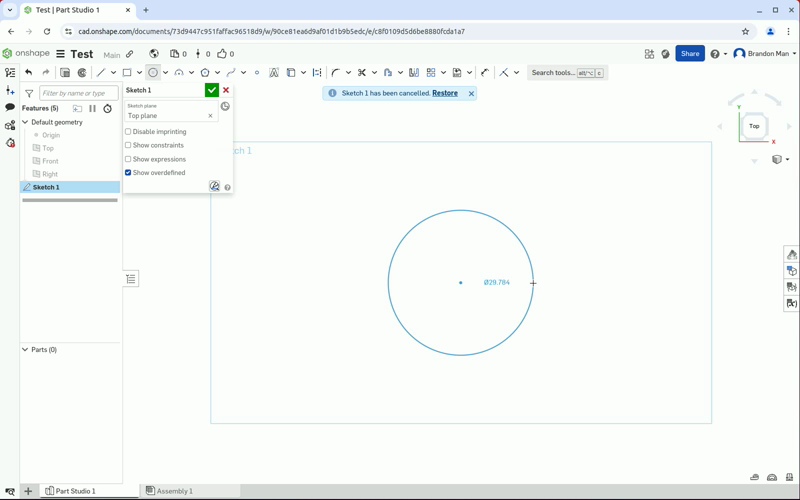
key(esc)
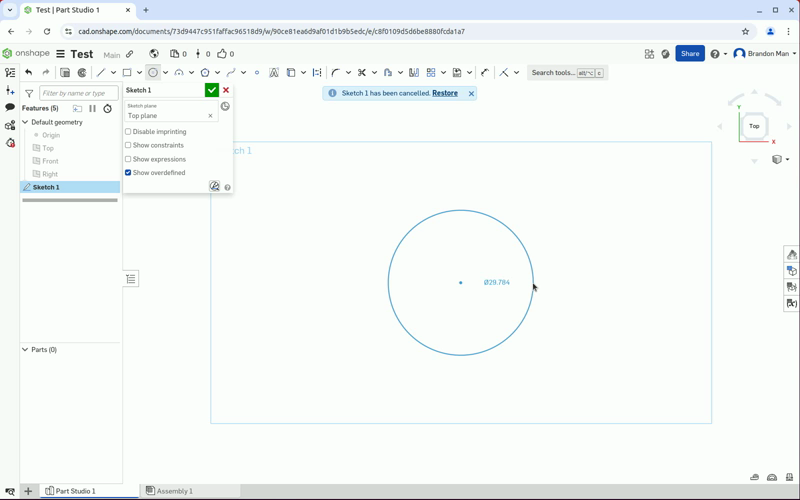
mouse_move(456, 261)
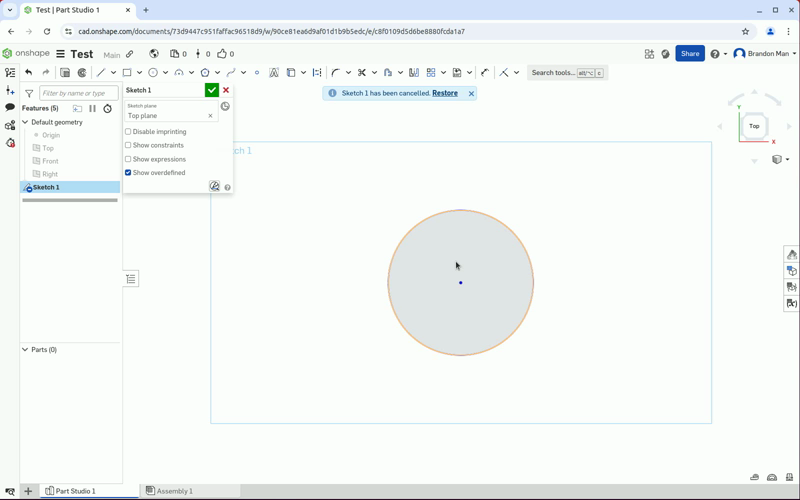
click(456, 261)
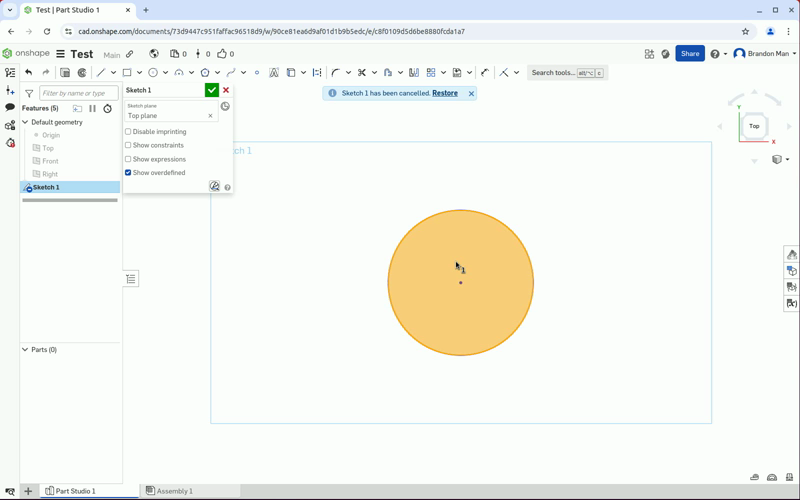
mouse_move(73, 352)
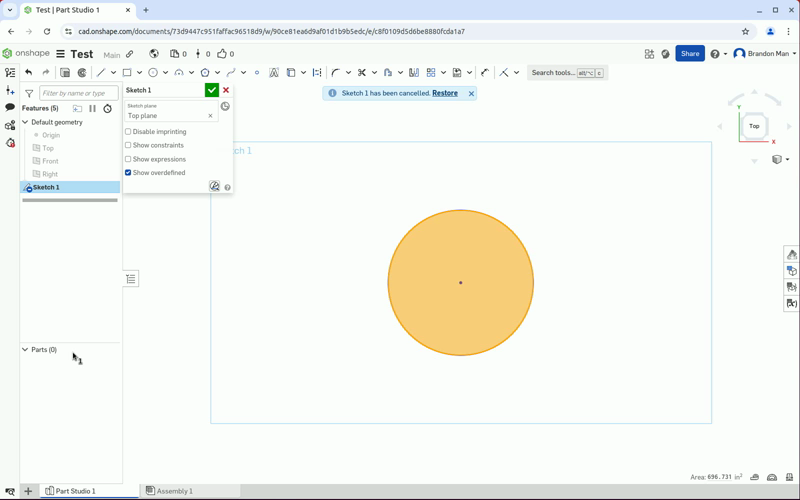
key(shift+y)
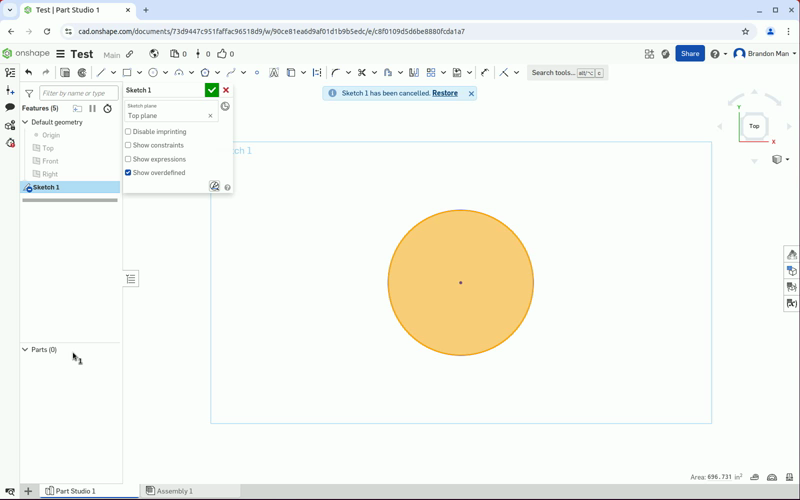
key(shift+e)
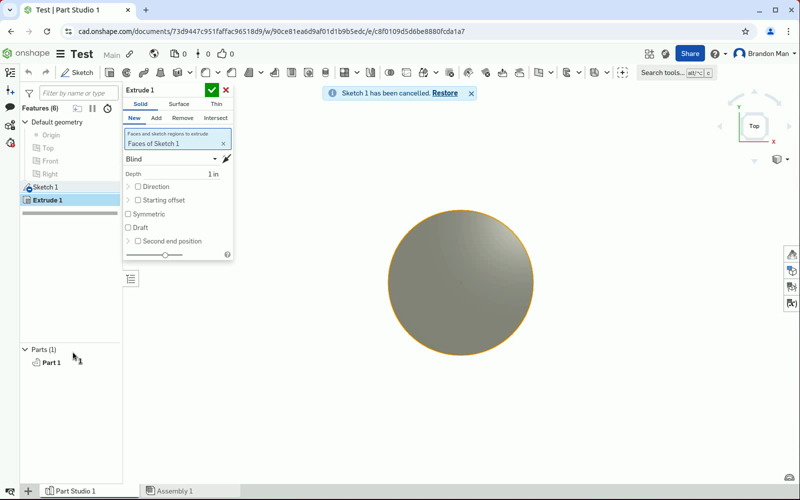
mouse_move(143, 106)
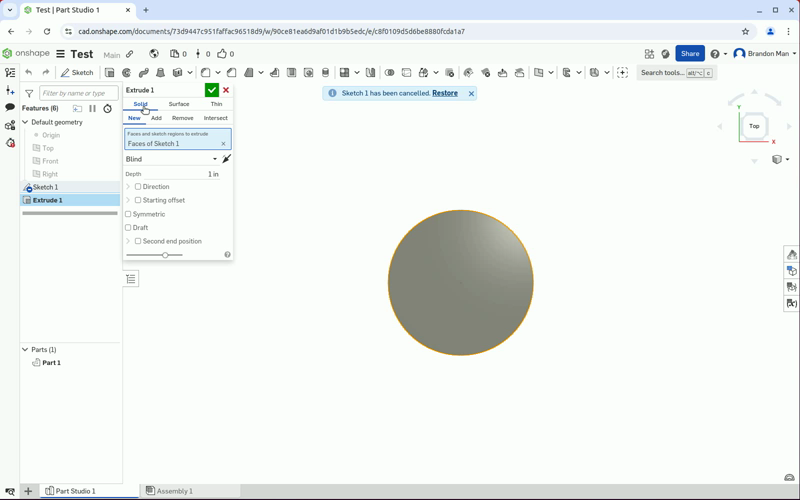
click(143, 106)
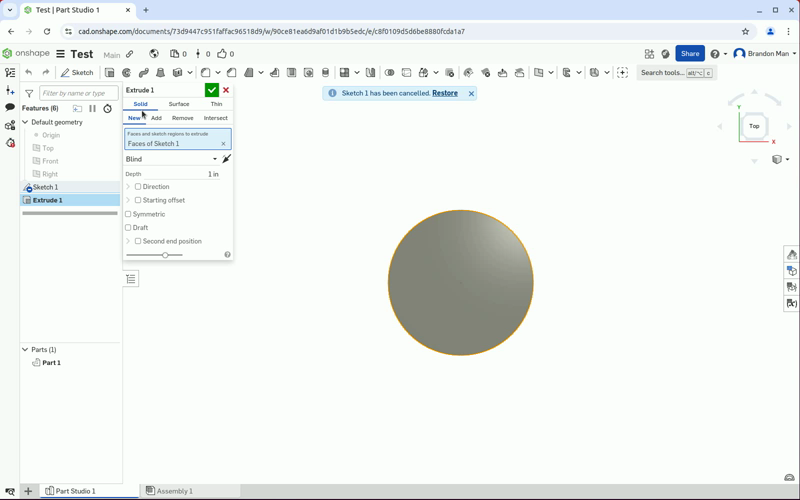
mouse_move(137, 120)
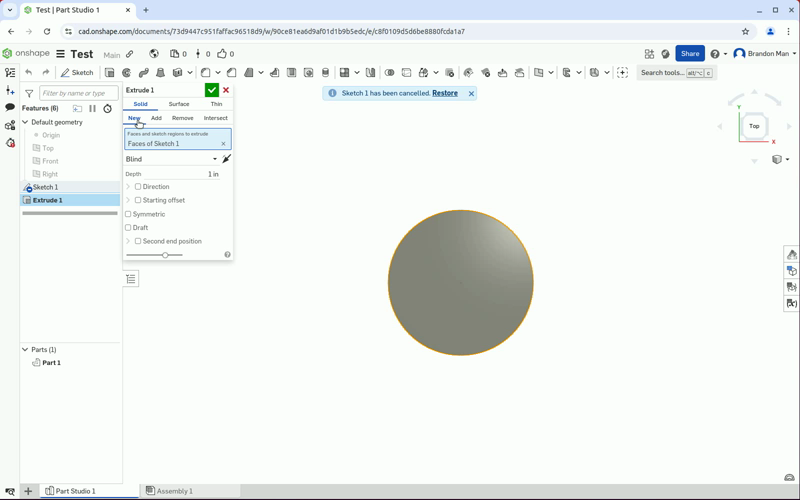
click(137, 120)
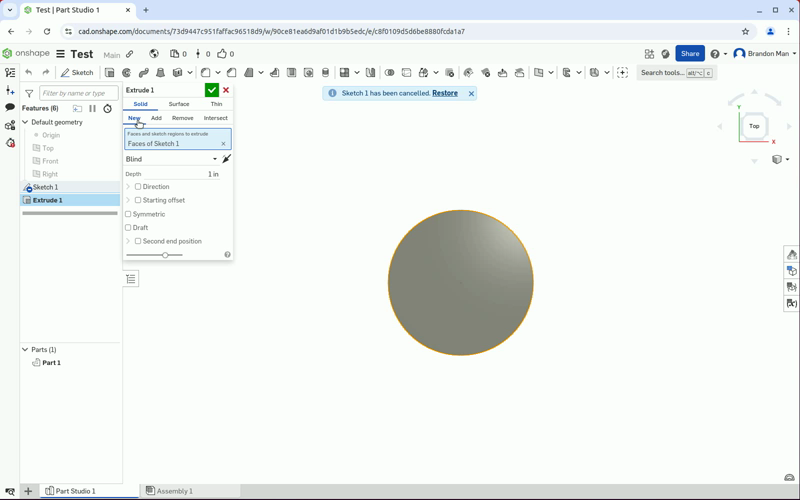
key(tab, 4)
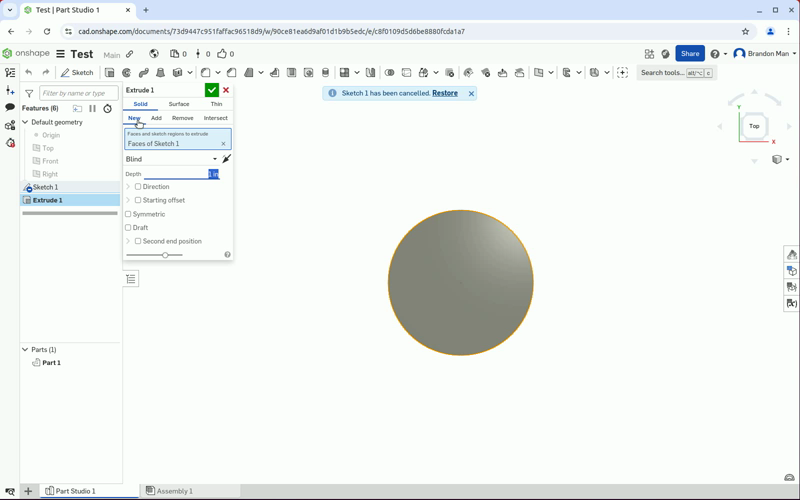
text(8.184)
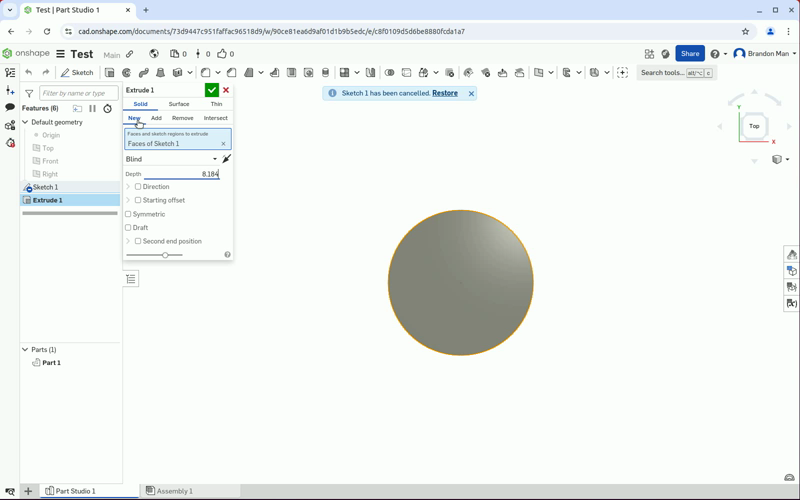
key(enter)
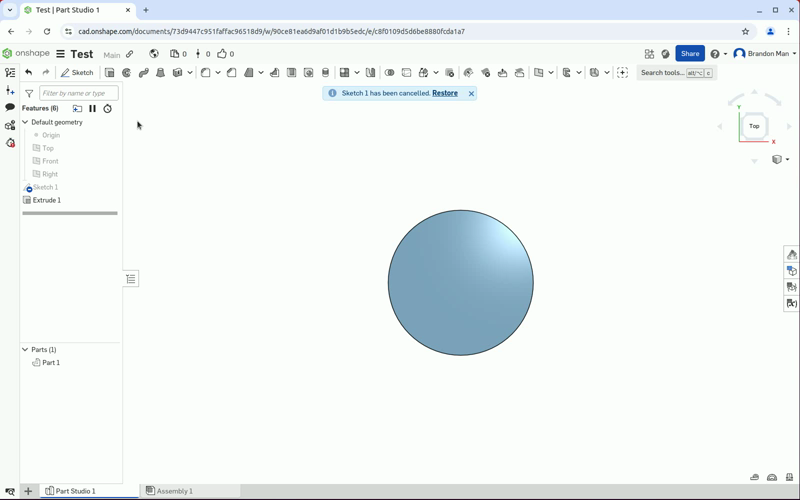
key(shift+h)
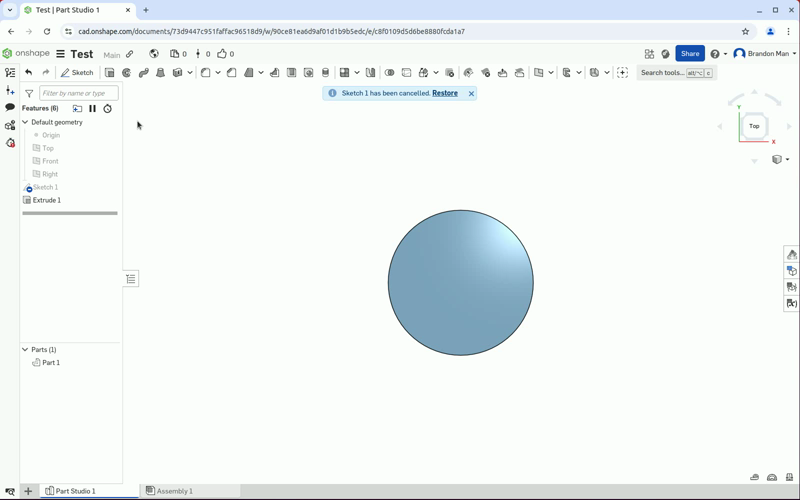
key(shift+h)
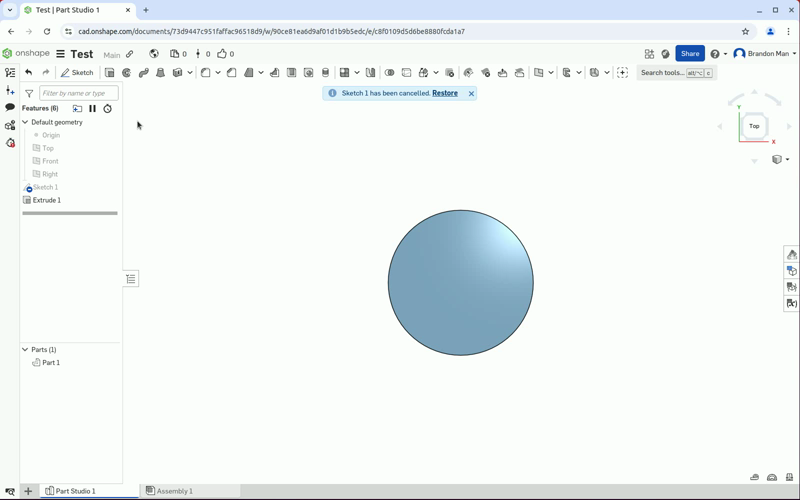
mouse_move(73, 189)
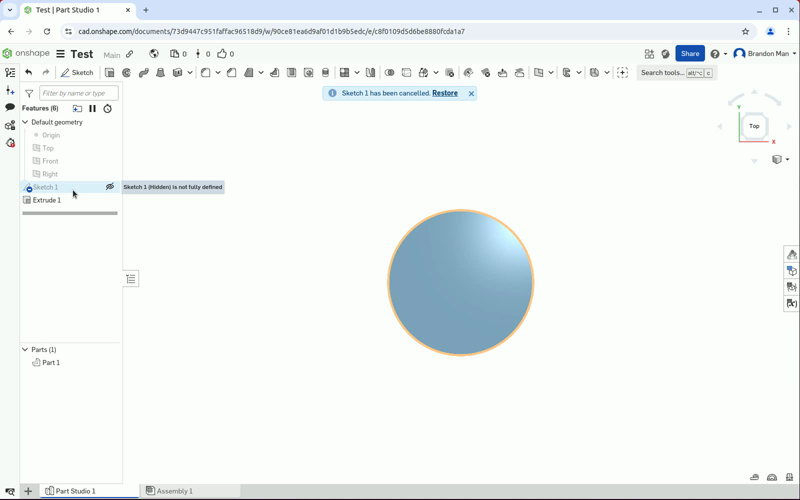
click(73, 189)
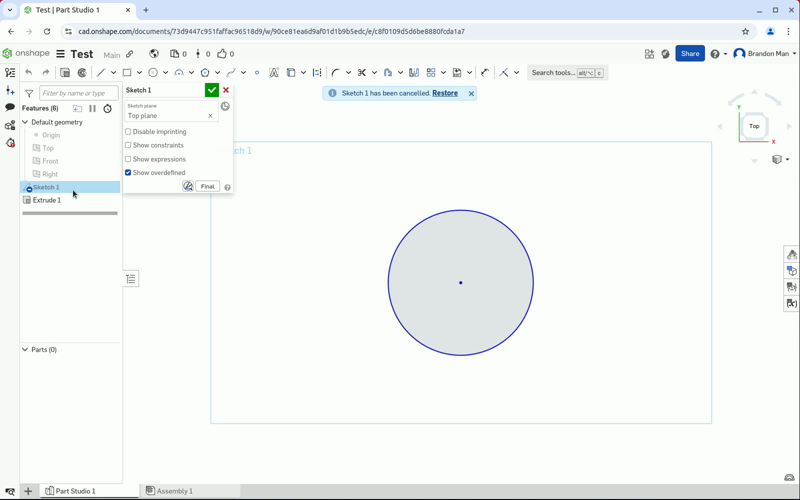
mouse_move(229, 92)
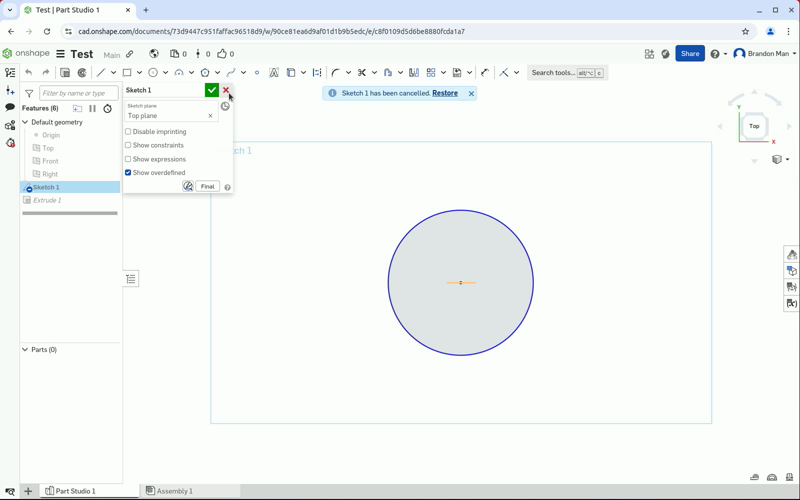
click(229, 92)
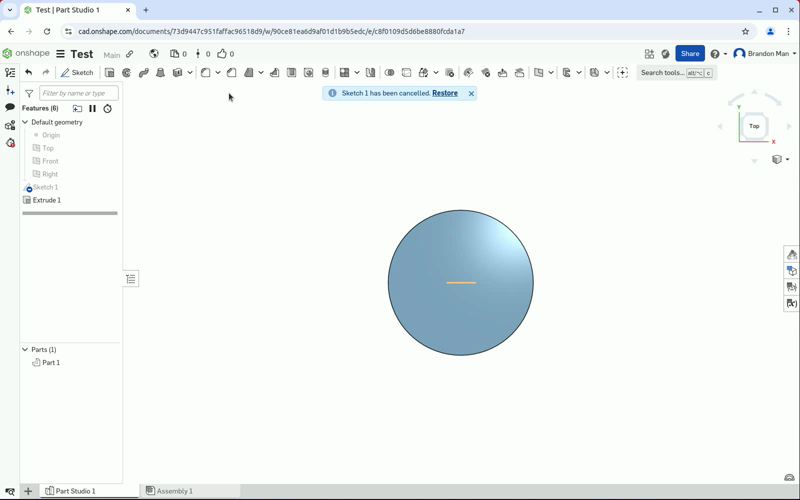
mouse_move(541, 75)
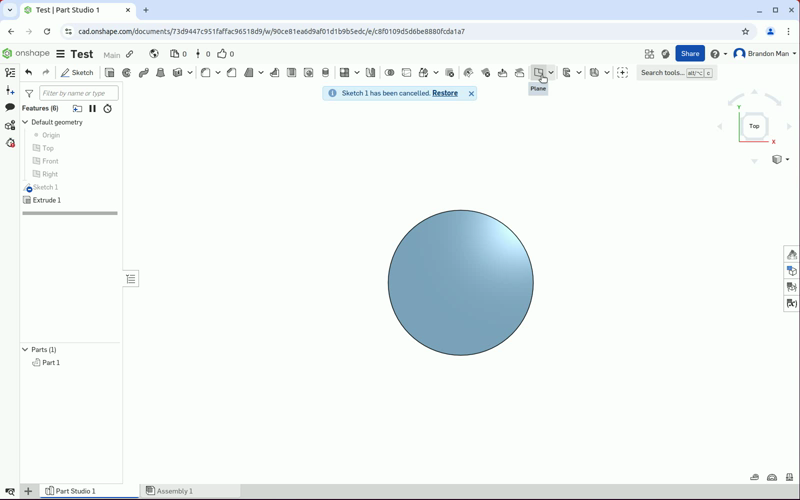
click(541, 75)
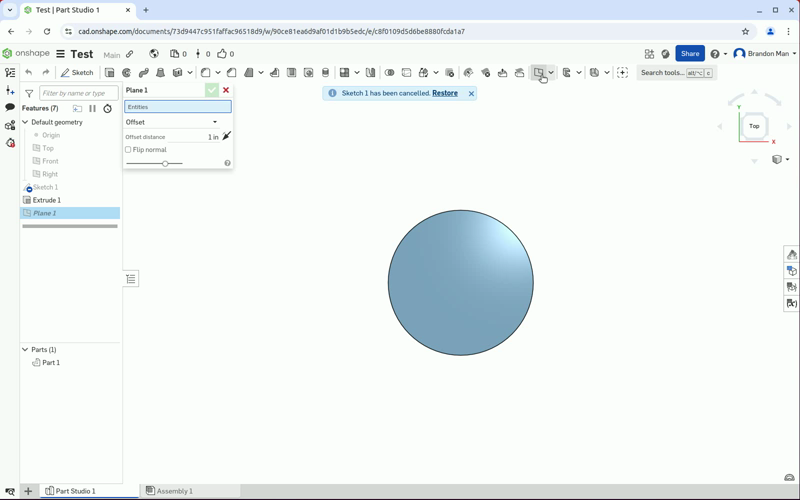
mouse_move(73, 150)
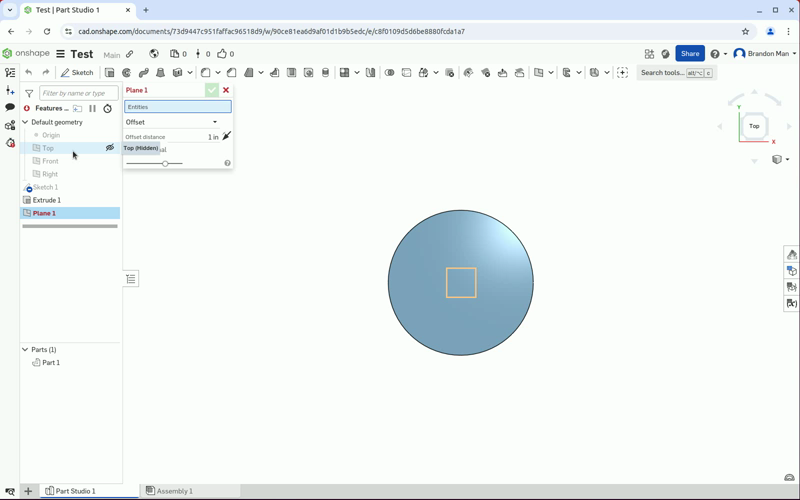
click(73, 150)
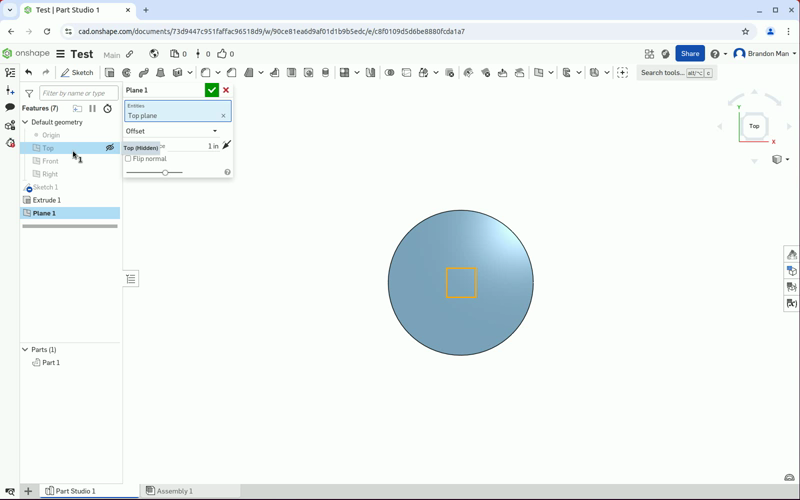
key(tab, 2)
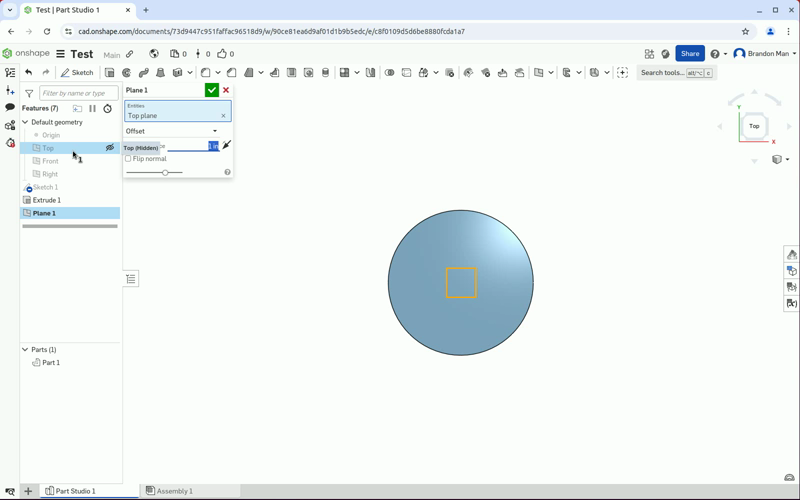
text(8.196)
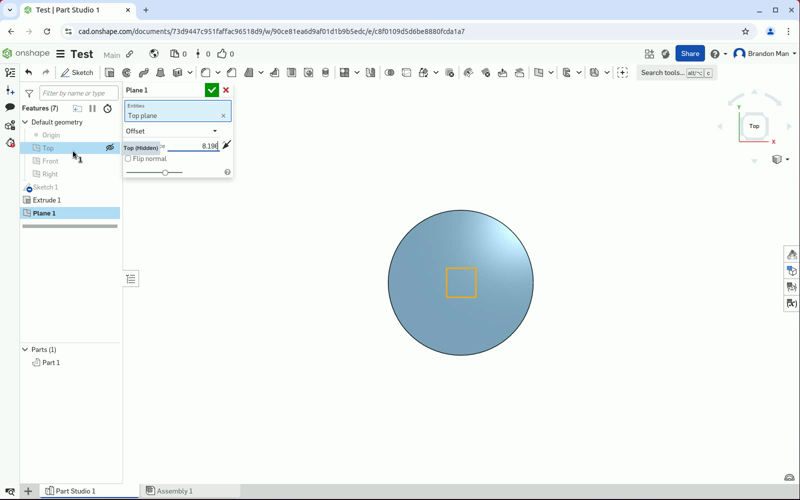
key(enter, 2)
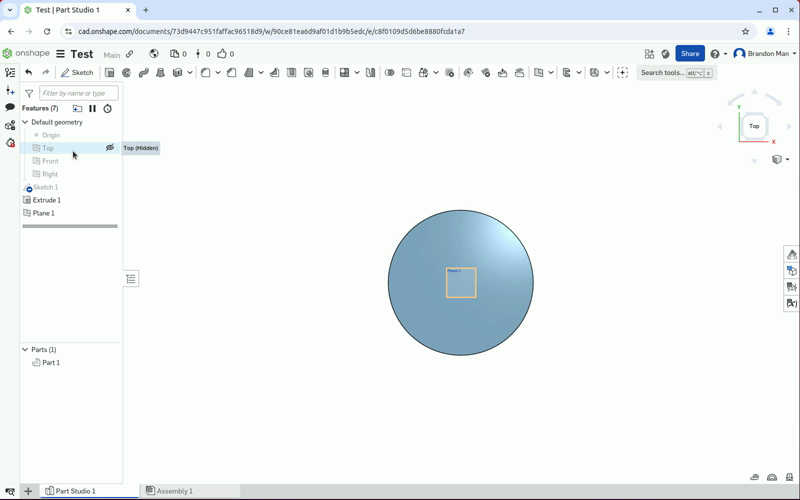
key(shift+s)
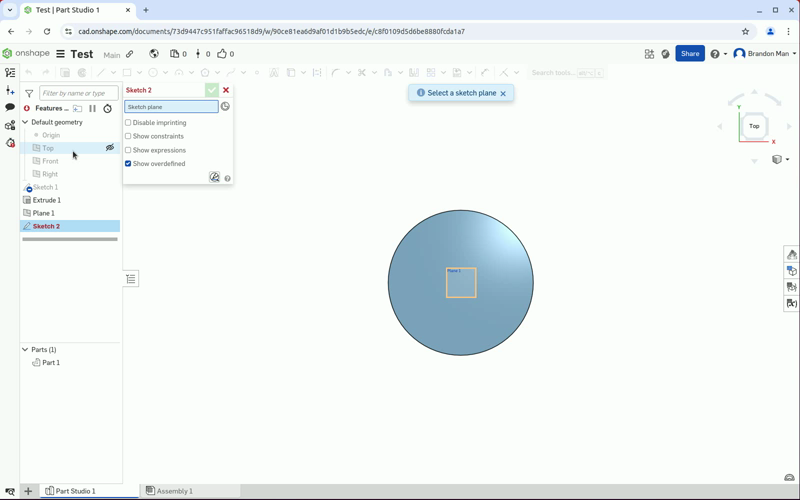
mouse_move(73, 215)
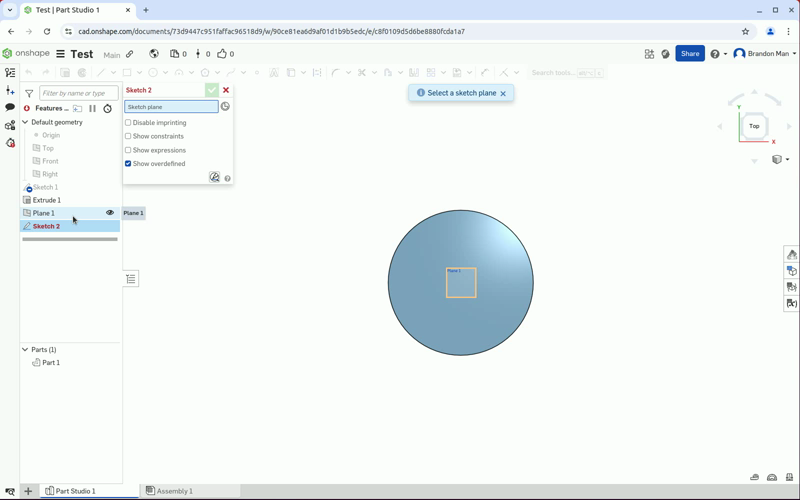
click(73, 215)
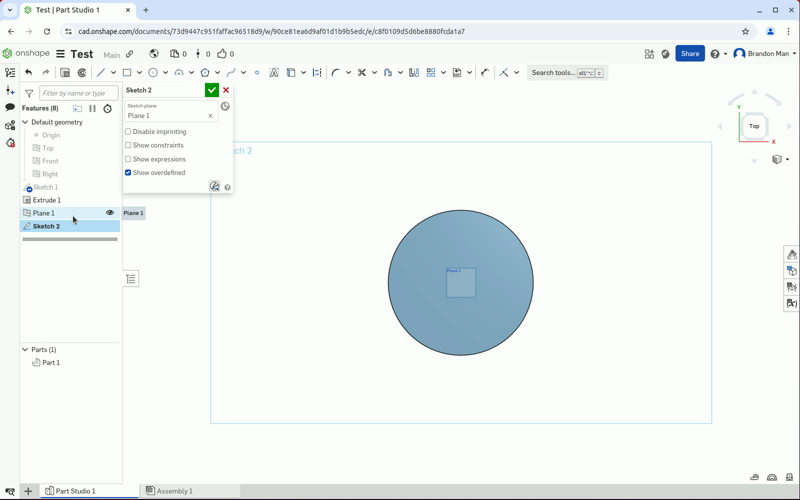
mouse_move(73, 352)
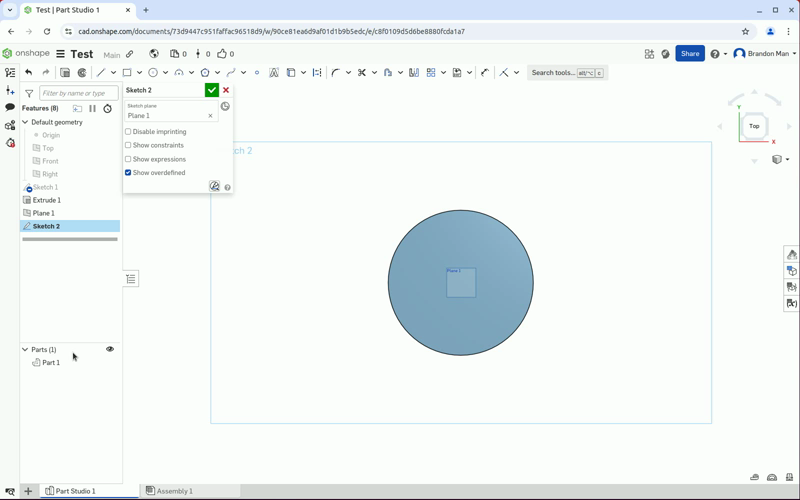
key(y)
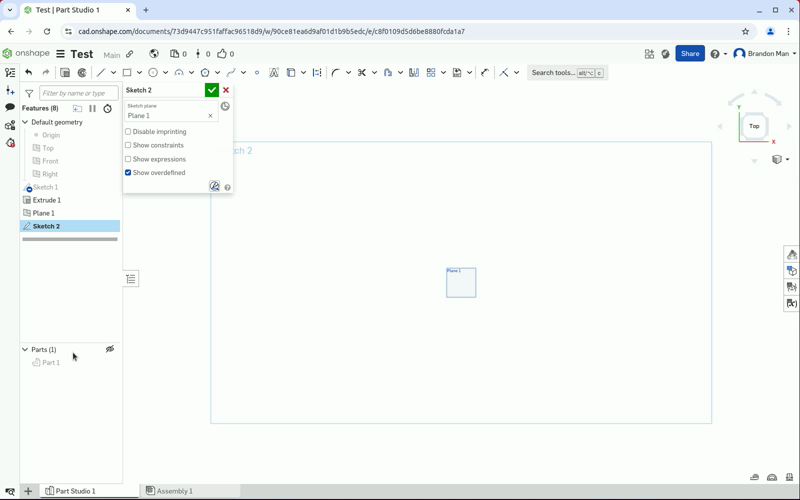
key(c)
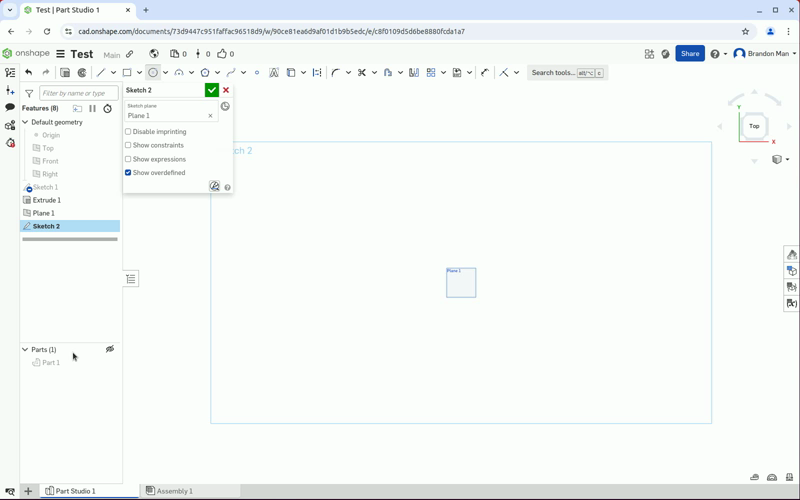
key_down(shift)
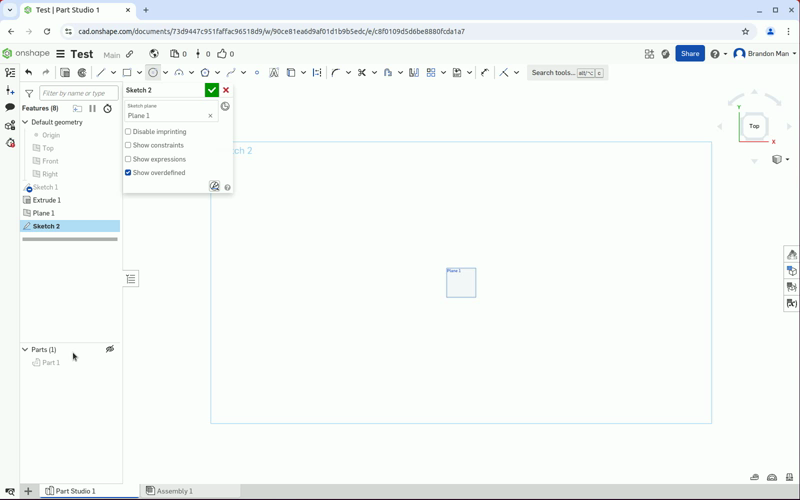
mouse_move(460, 282)
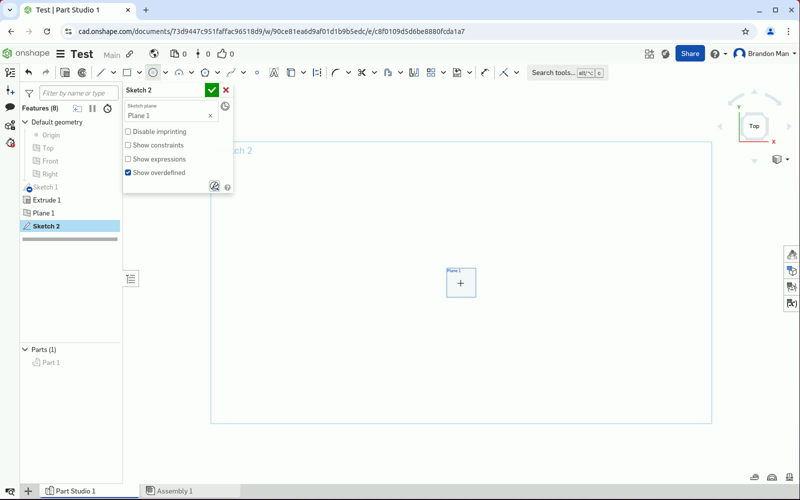
click(460, 282)
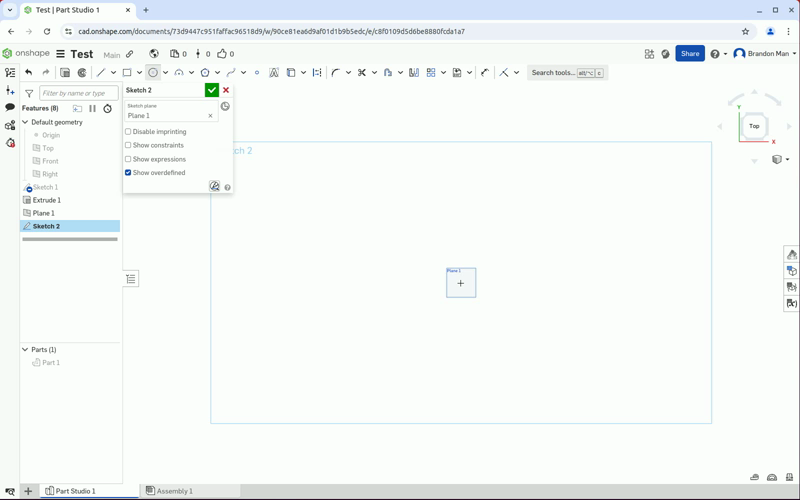
key_up(shift)
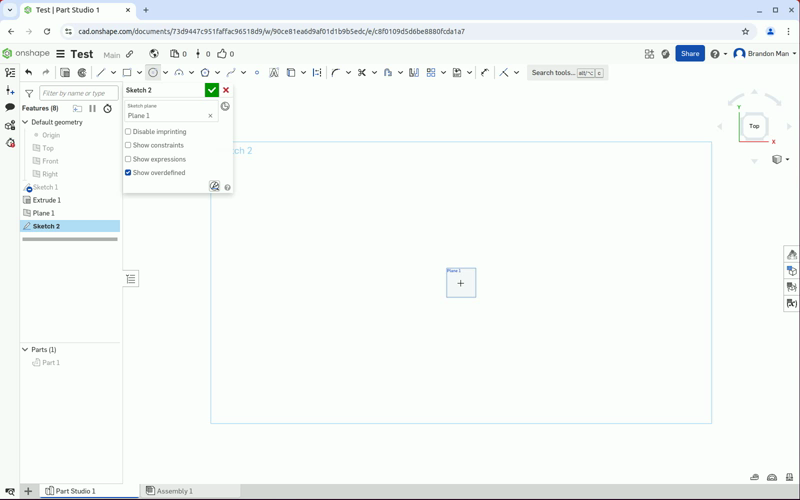
mouse_move(511, 282)
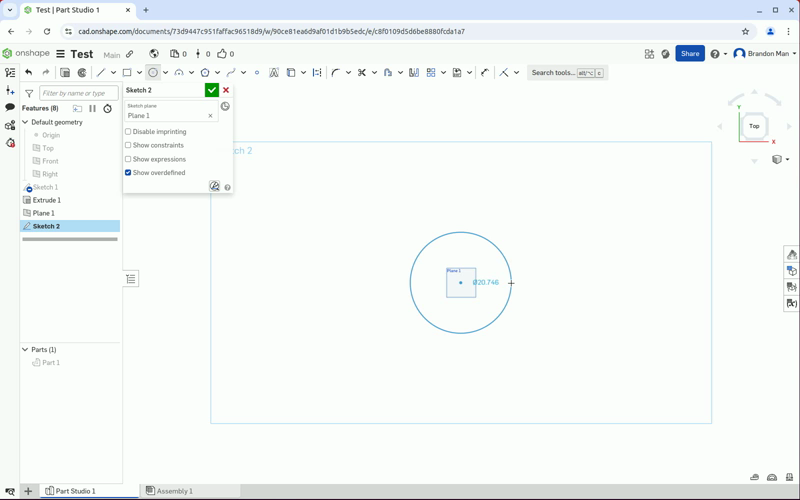
click(511, 282)
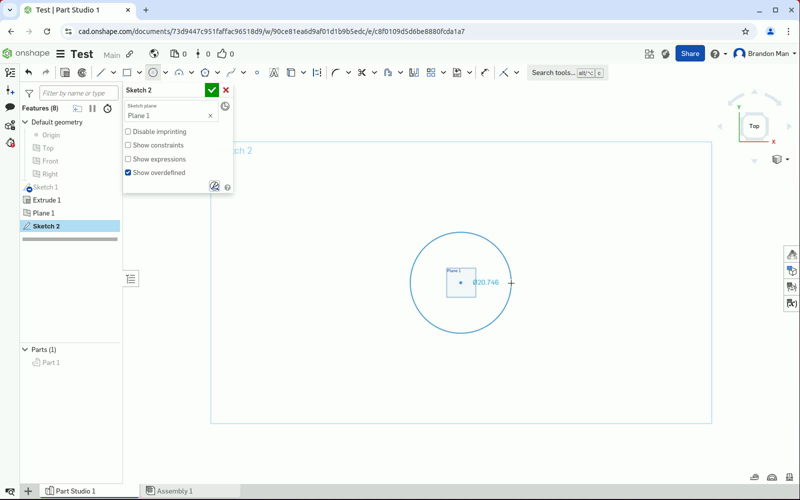
key(esc)
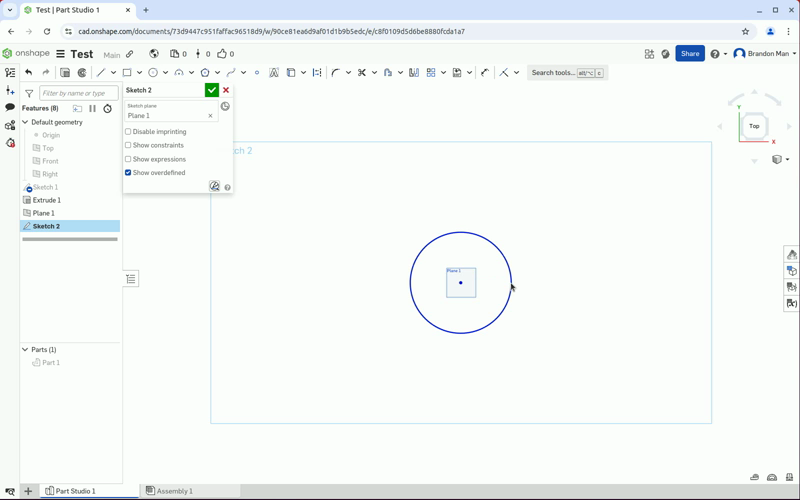
mouse_move(417, 291)
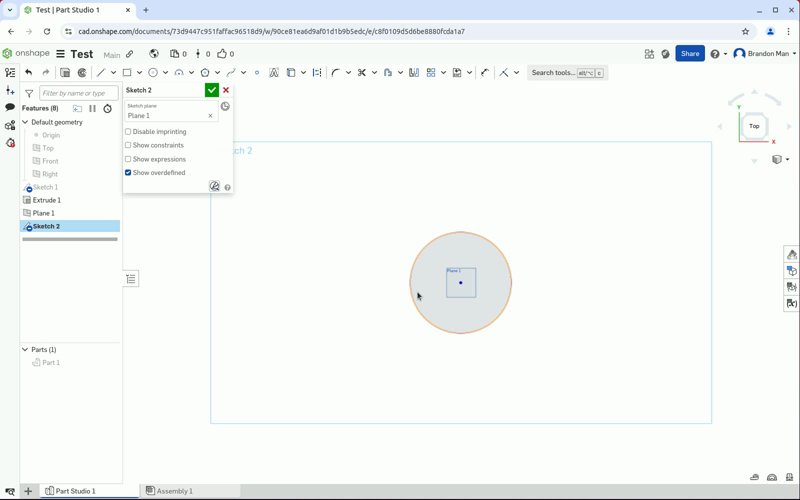
click(417, 291)
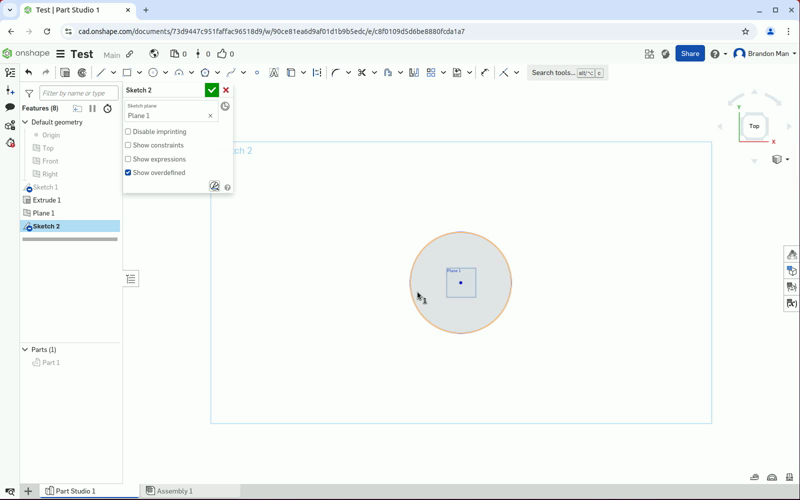
mouse_move(73, 352)
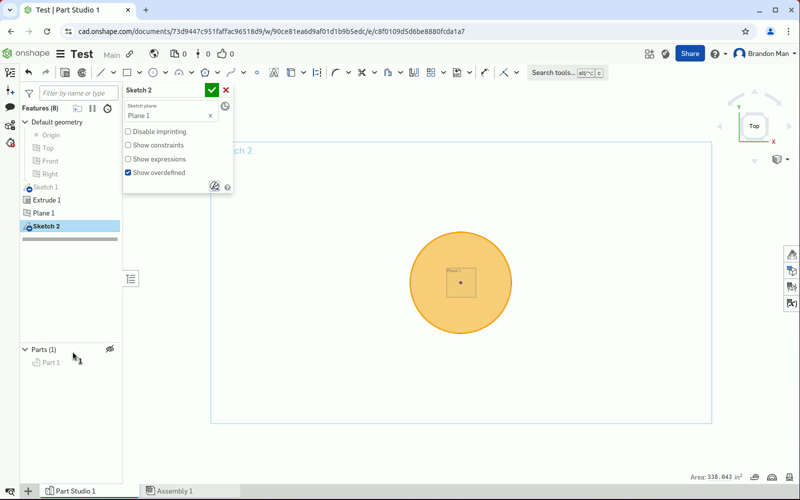
key(shift+y)
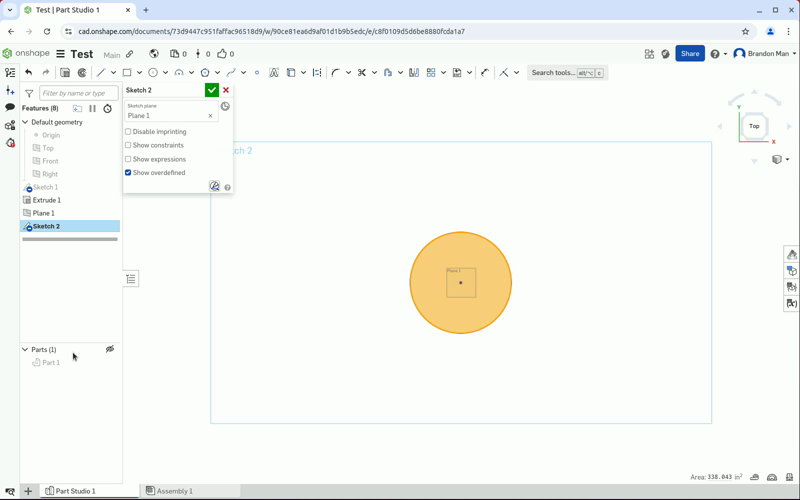
key(shift+e)
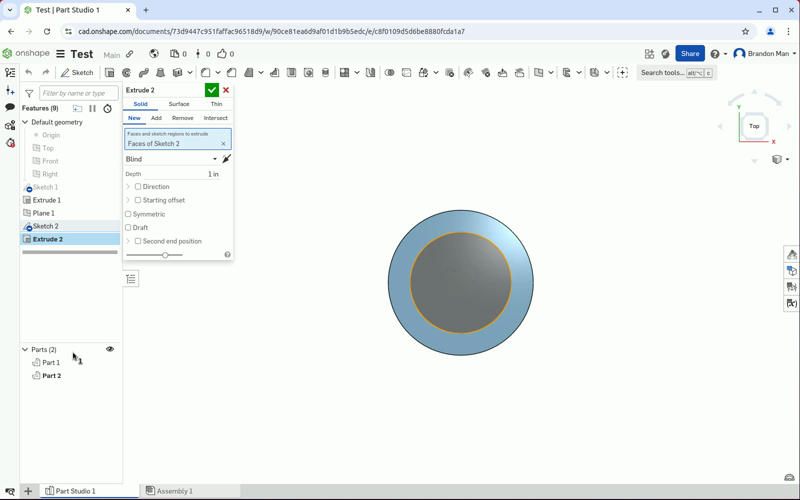
mouse_move(143, 106)
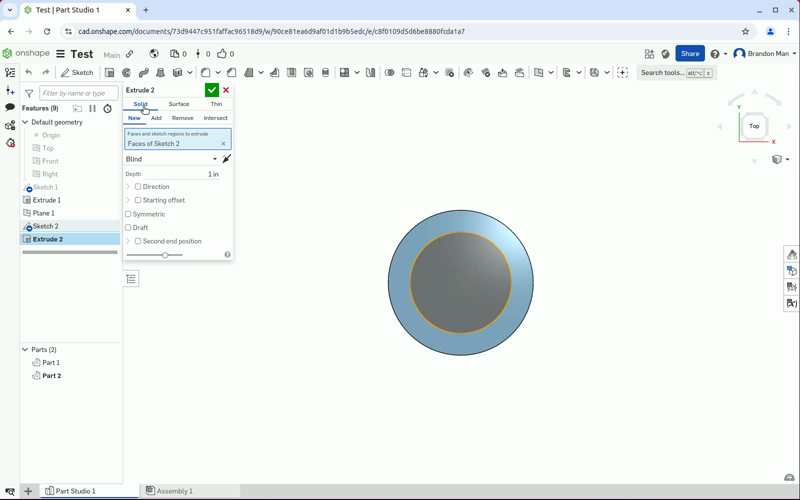
click(143, 106)
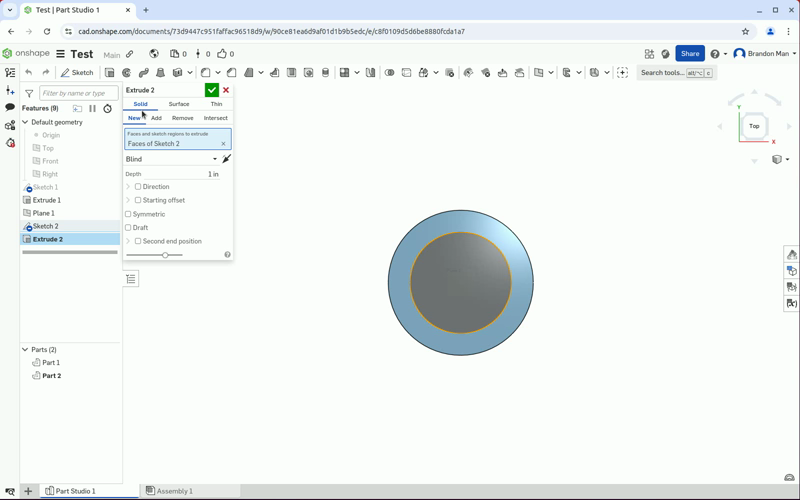
mouse_move(137, 120)
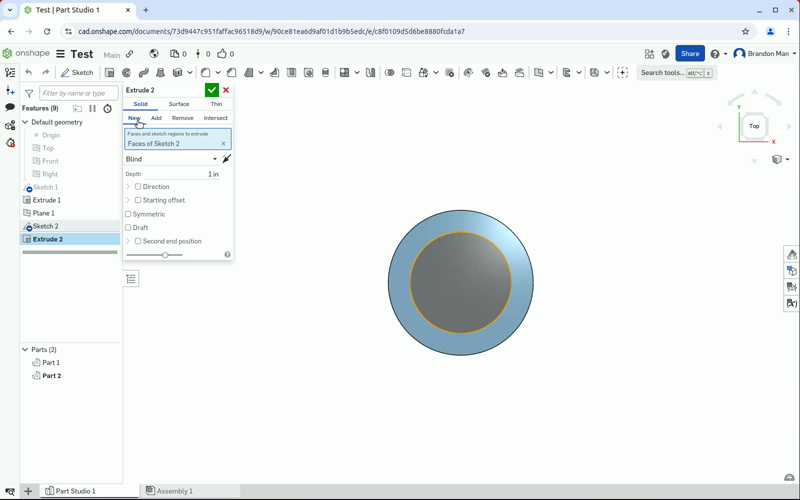
click(137, 120)
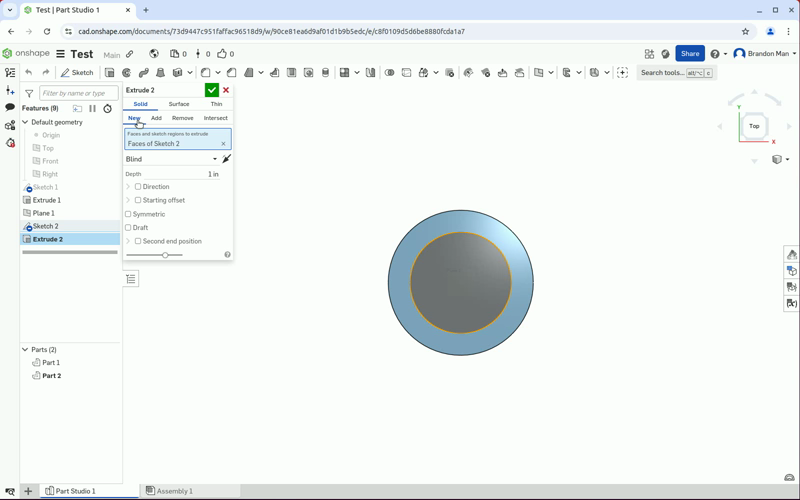
key(tab, 4)
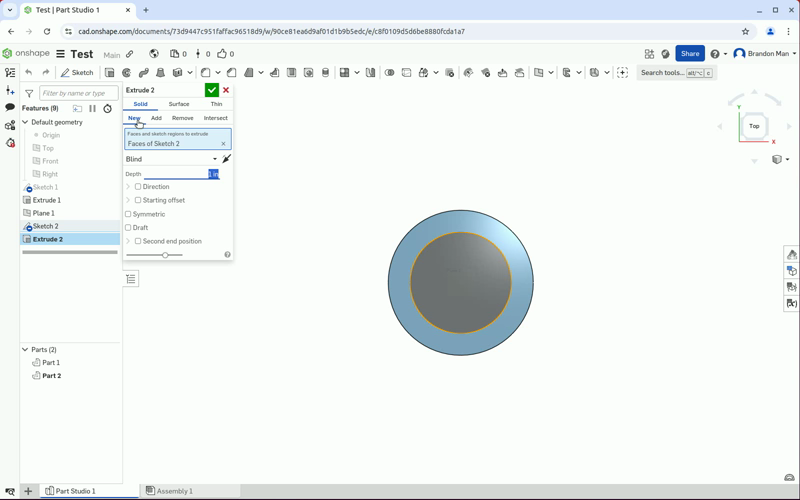
text(11.554)
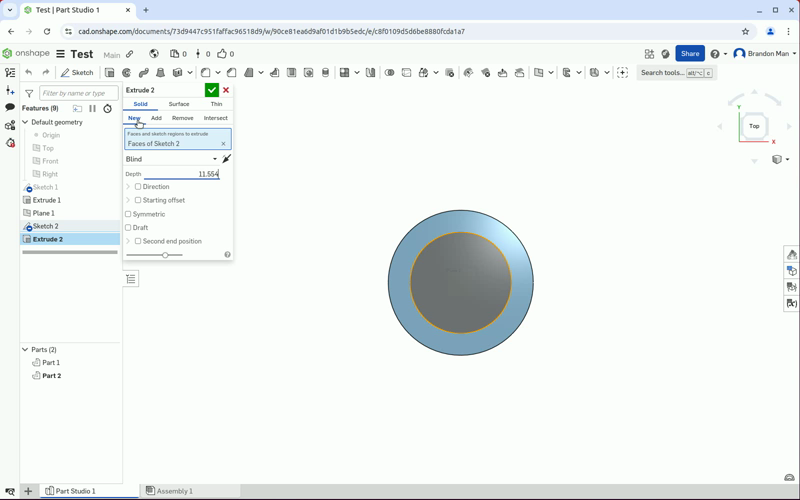
key(enter)
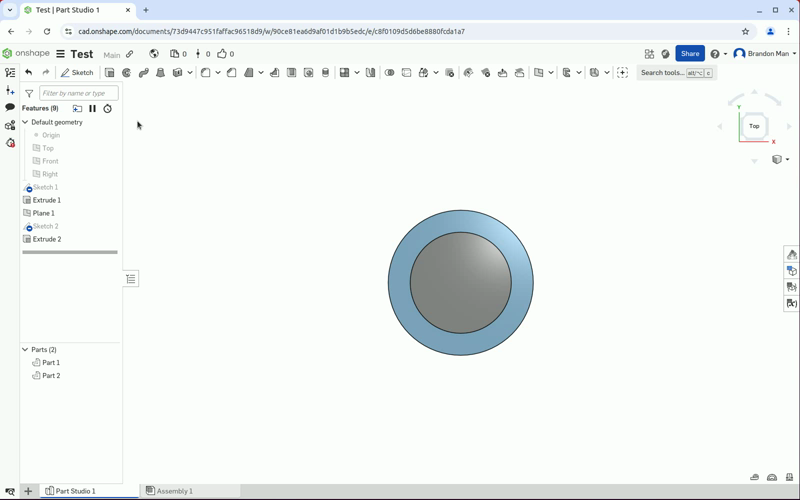
key(shift+h)
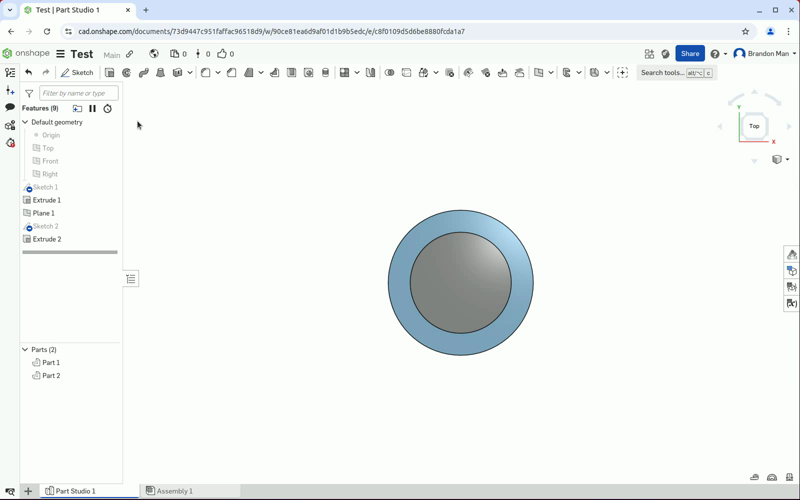
key(shift+h)
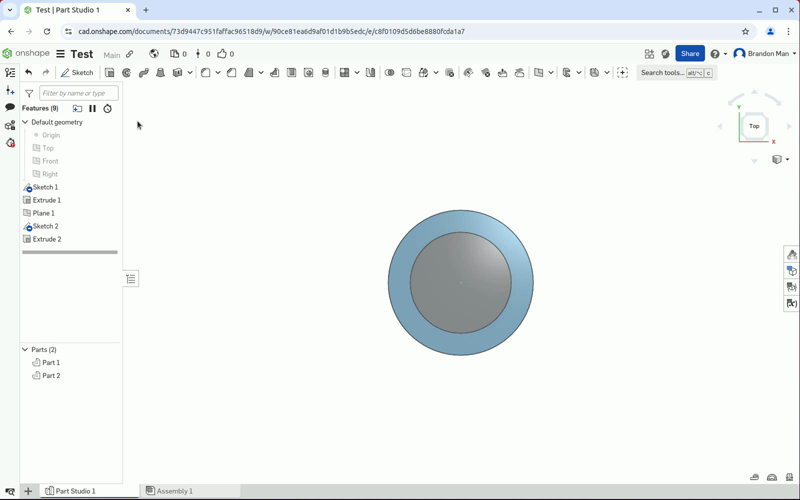
key(shift+7)
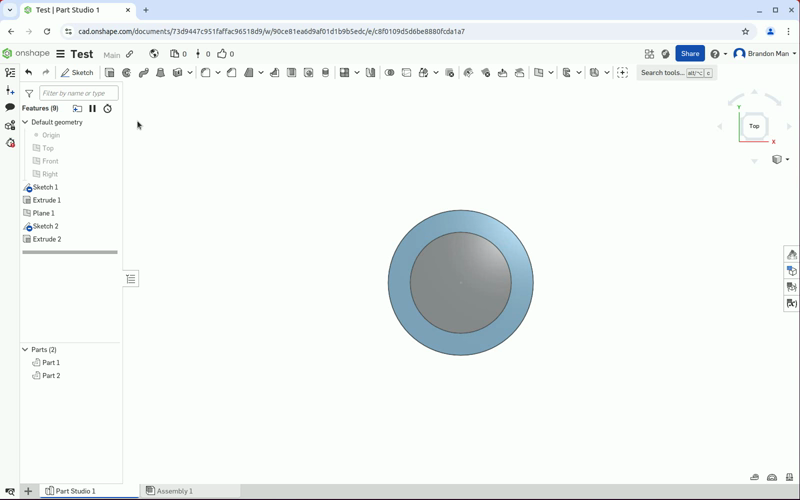
key(up, 3)
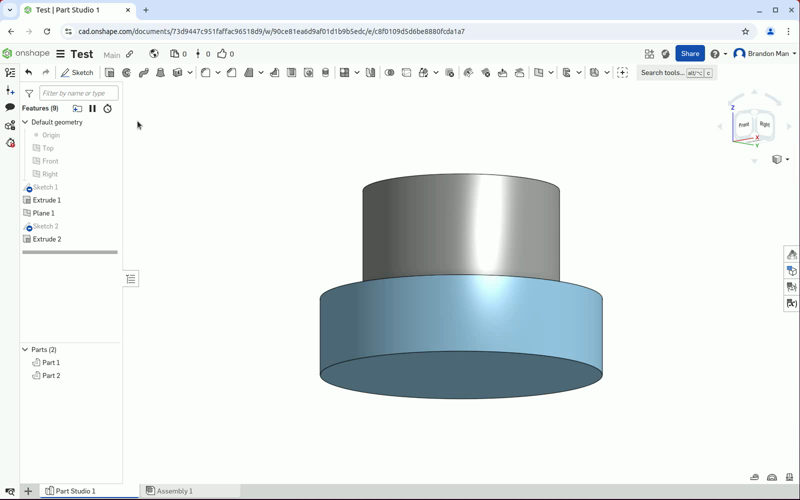
key(left, 3)
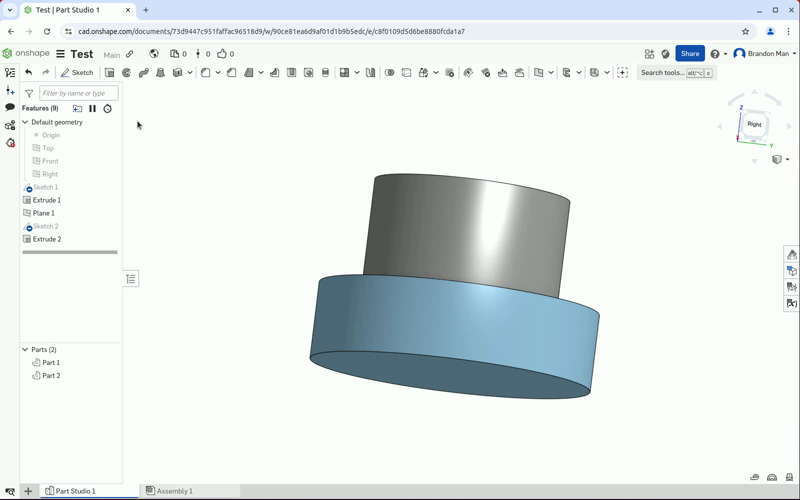
key(right, 3)
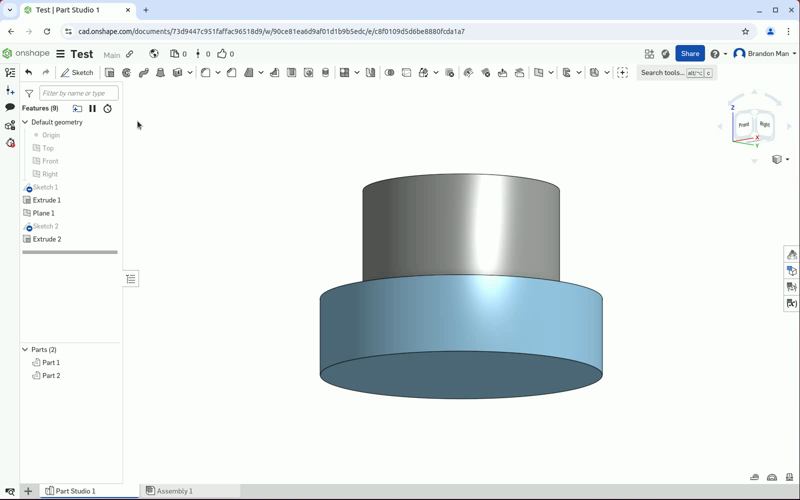
key(down, 3)
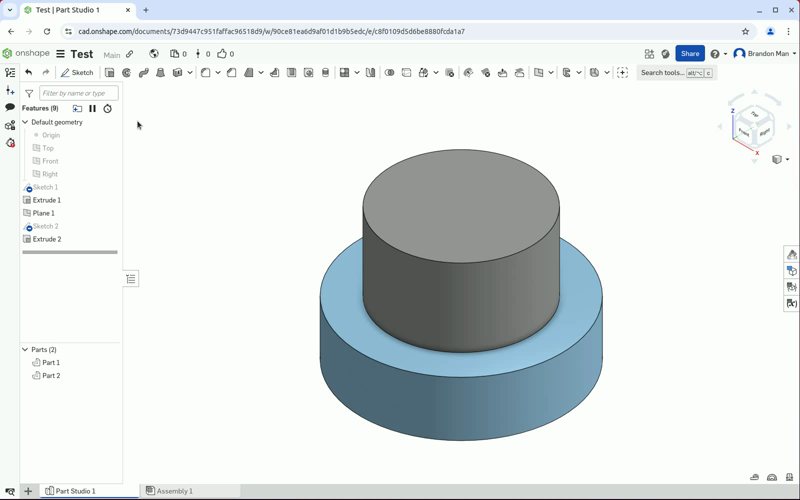
mouse_move(73, 189)
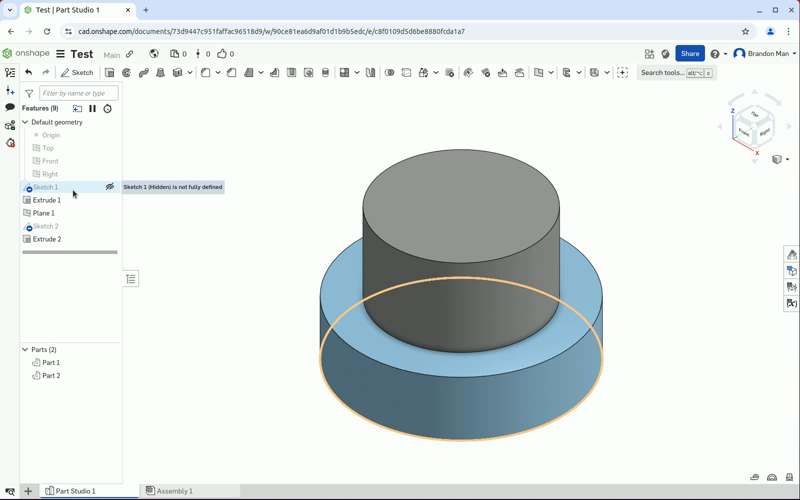
click(73, 189)